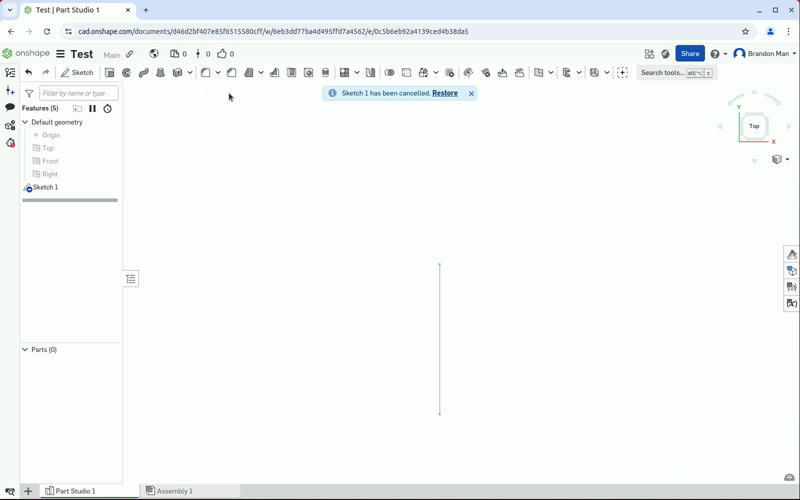
key(shift+h)
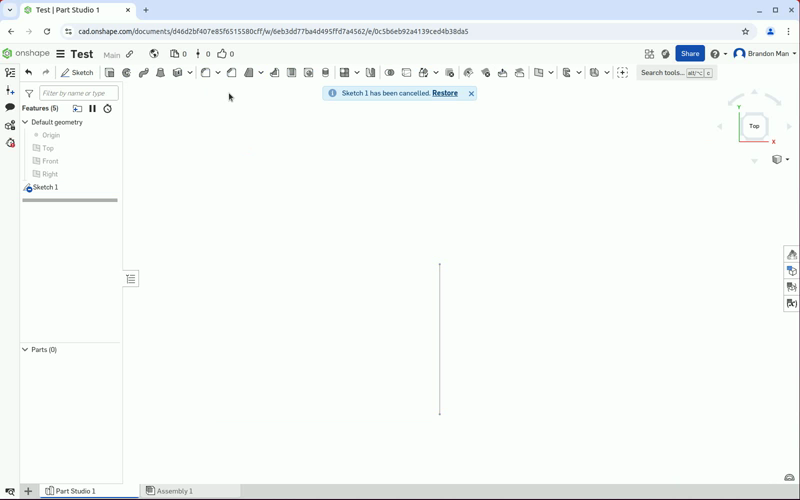
key(shift+s)
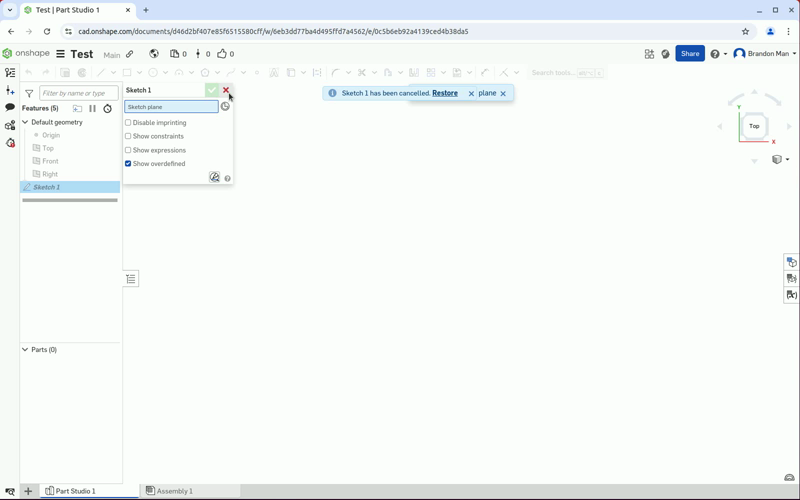
mouse_move(73, 150)
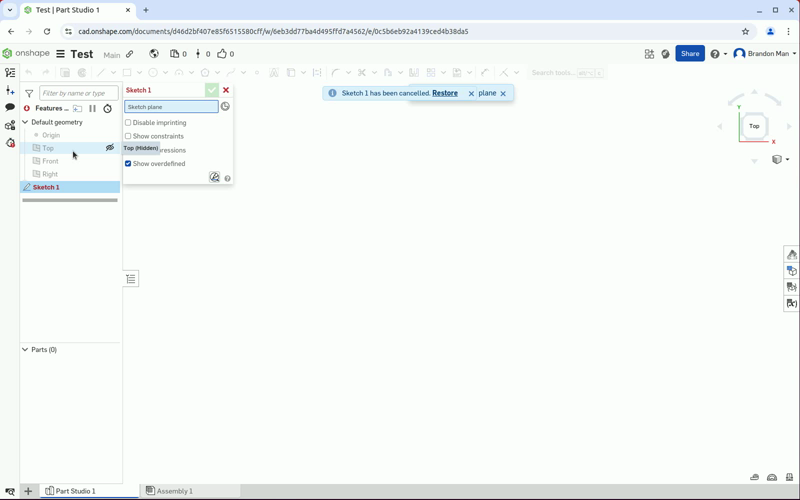
click(73, 150)
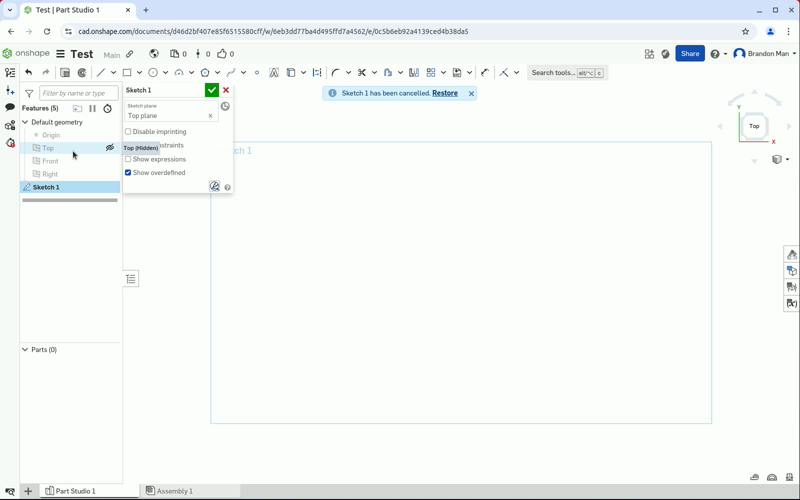
mouse_move(73, 352)
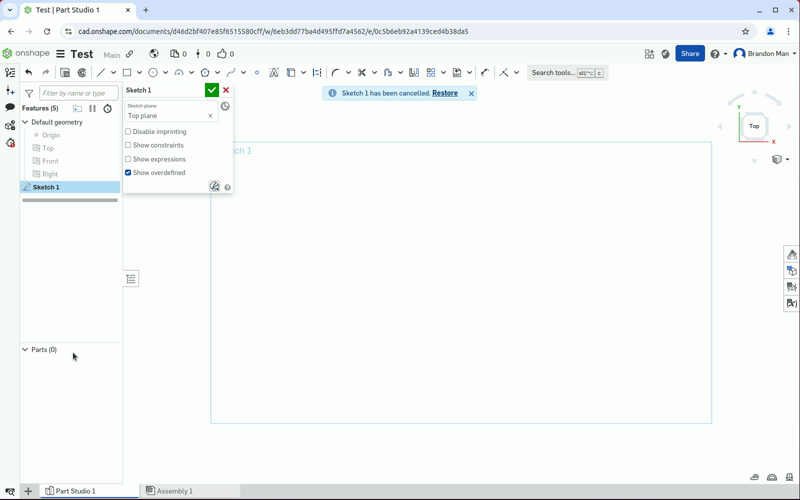
key(y)
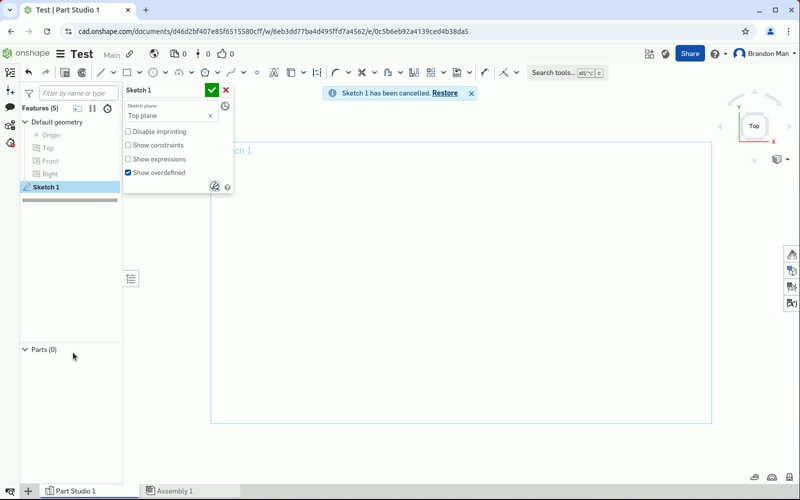
key(l)
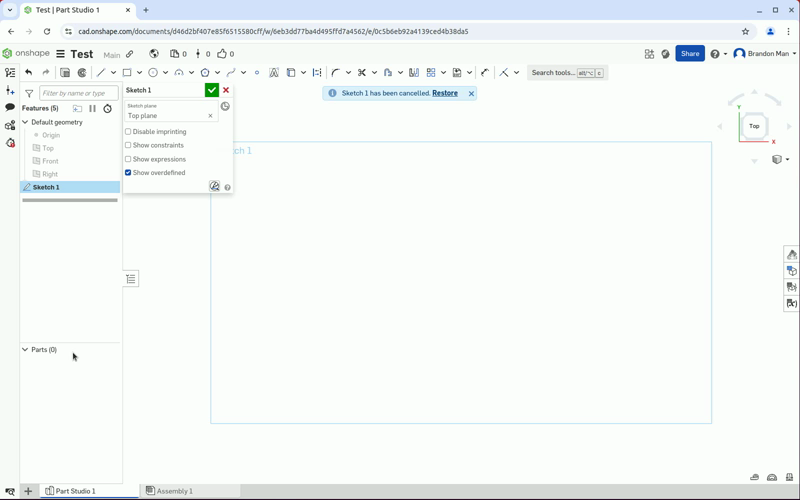
key_down(shift)
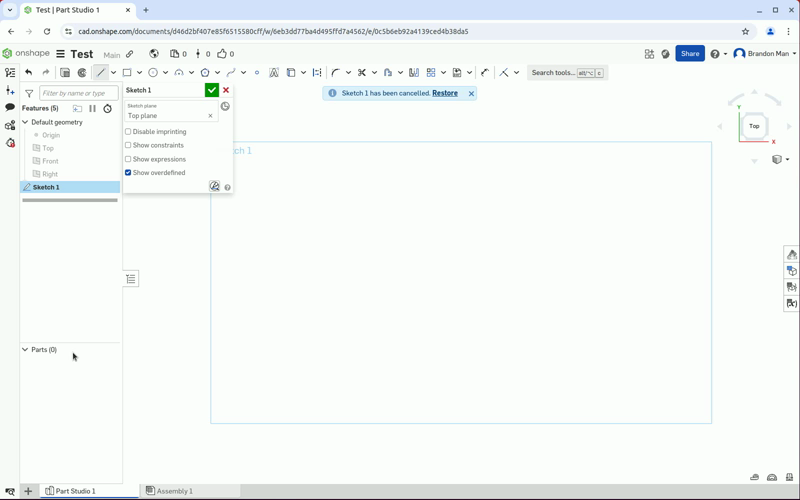
mouse_move(348, 282)
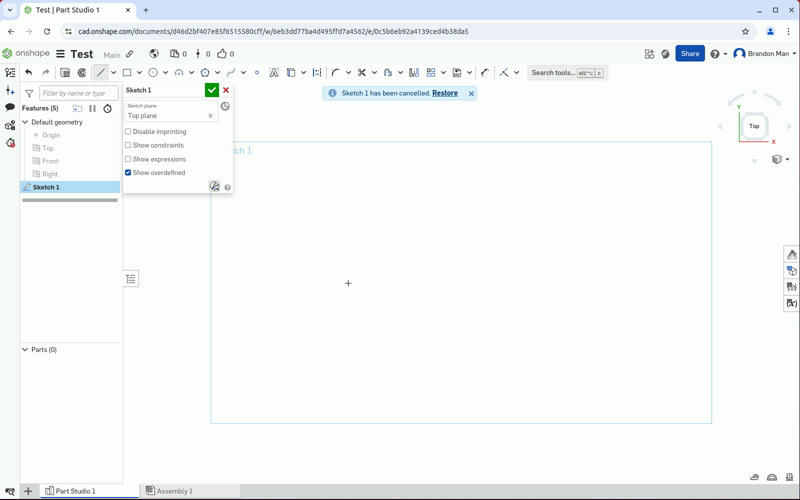
click(348, 282)
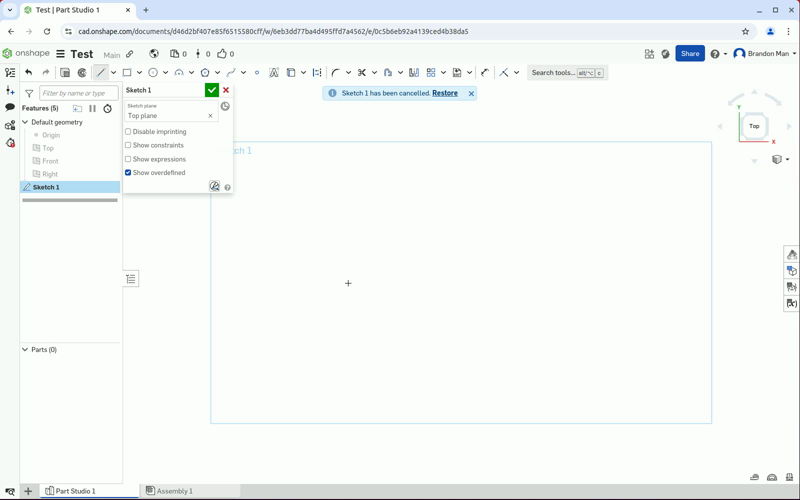
key_up(shift)
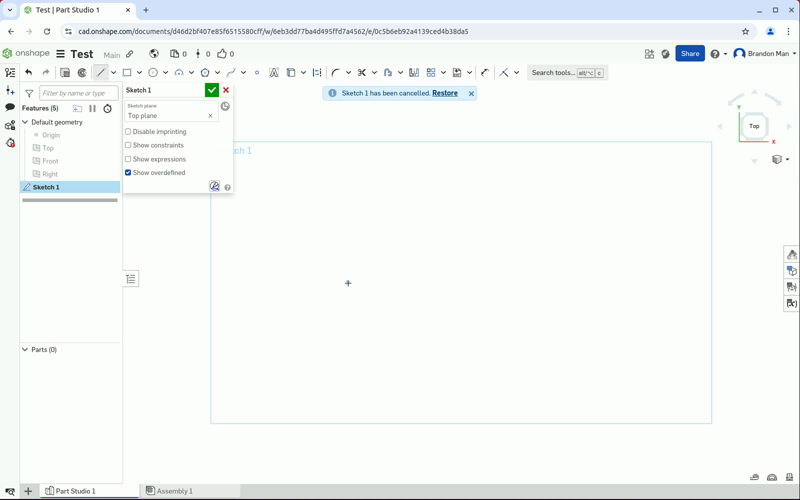
key_down(shift)
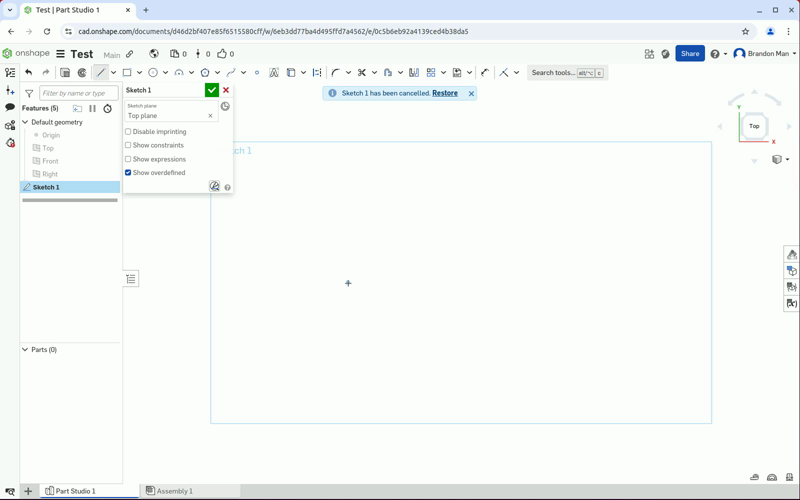
mouse_move(460, 282)
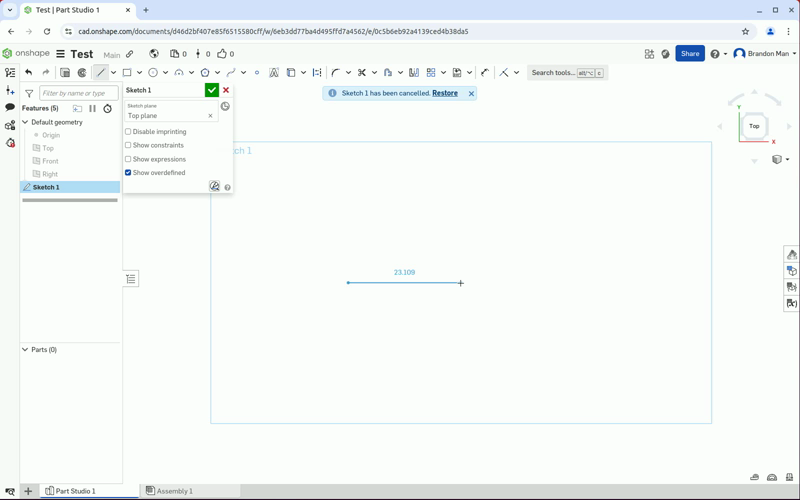
click(460, 282)
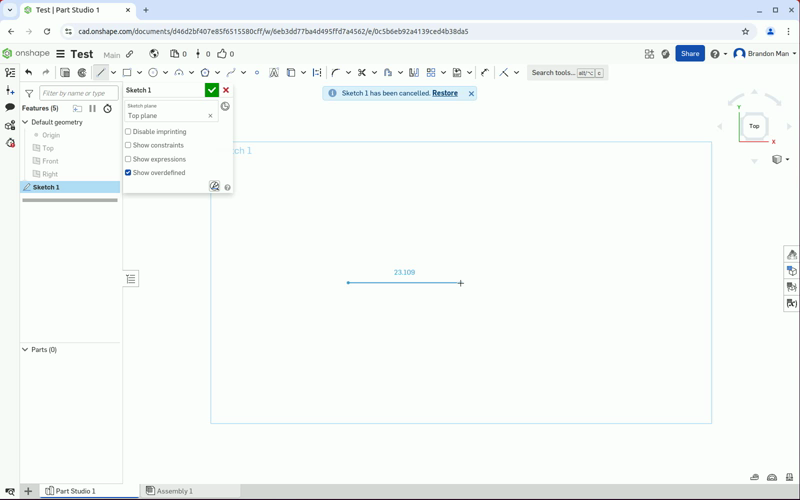
key_up(shift)
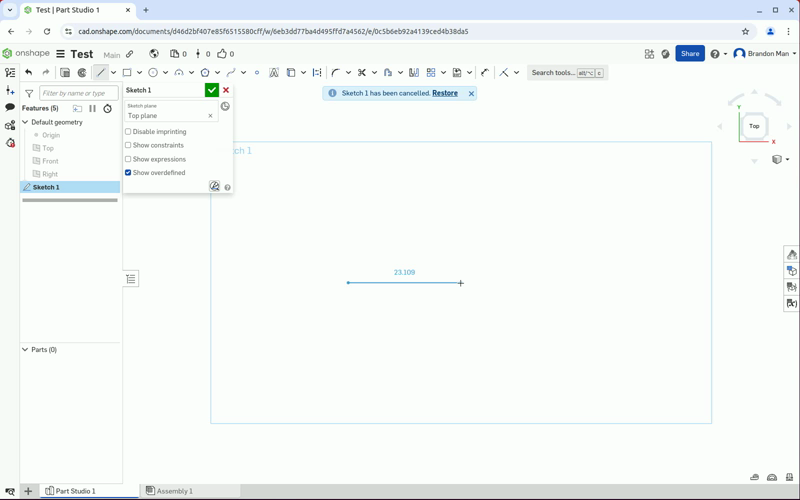
key_down(shift)
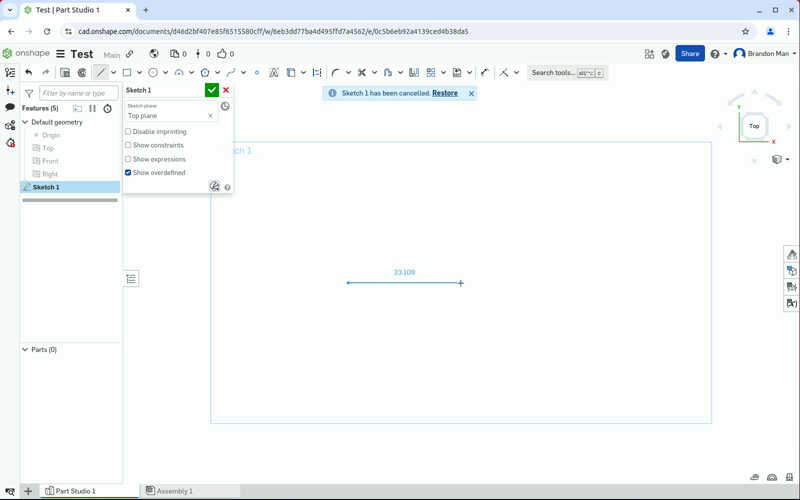
mouse_move(460, 170)
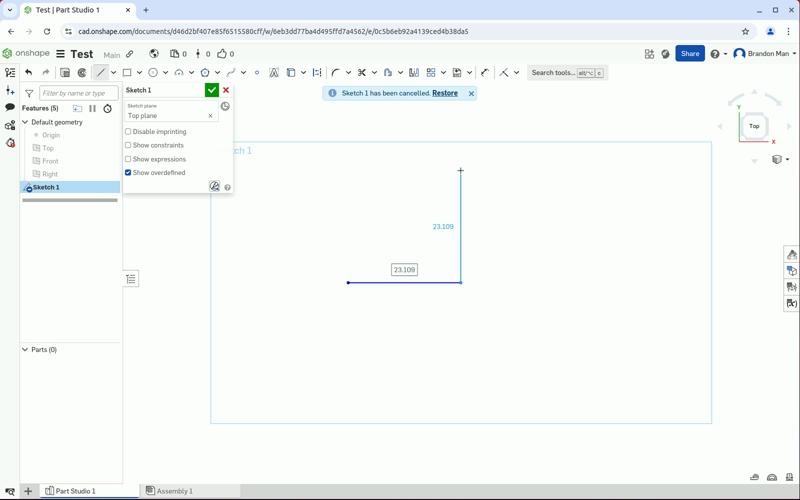
click(460, 170)
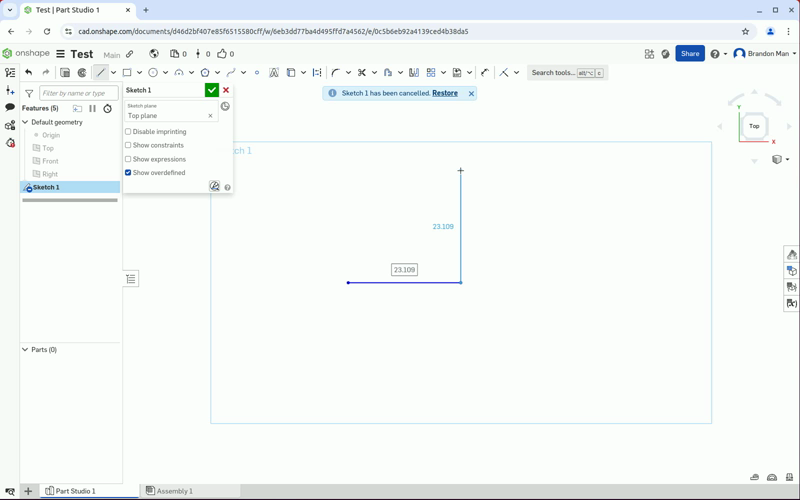
key_up(shift)
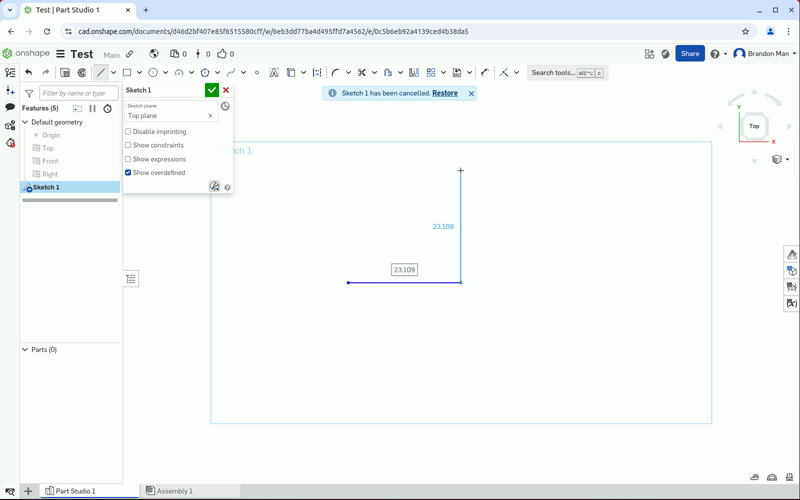
key_down(shift)
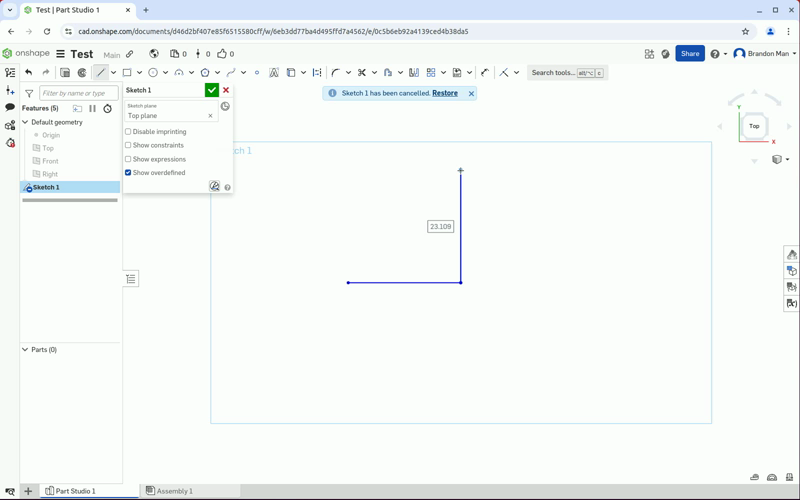
mouse_move(348, 282)
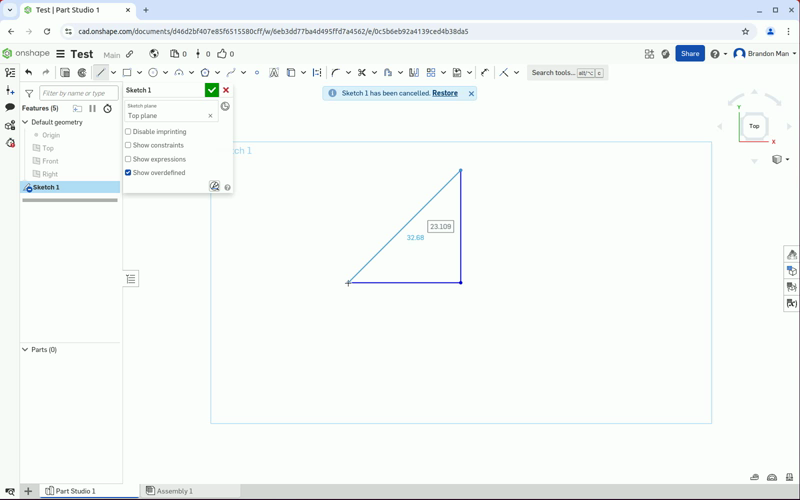
key_up(shift)
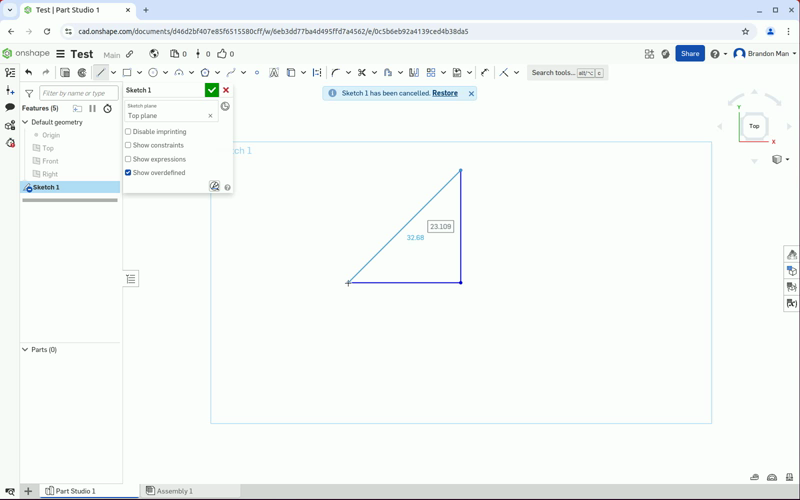
click(348, 282)
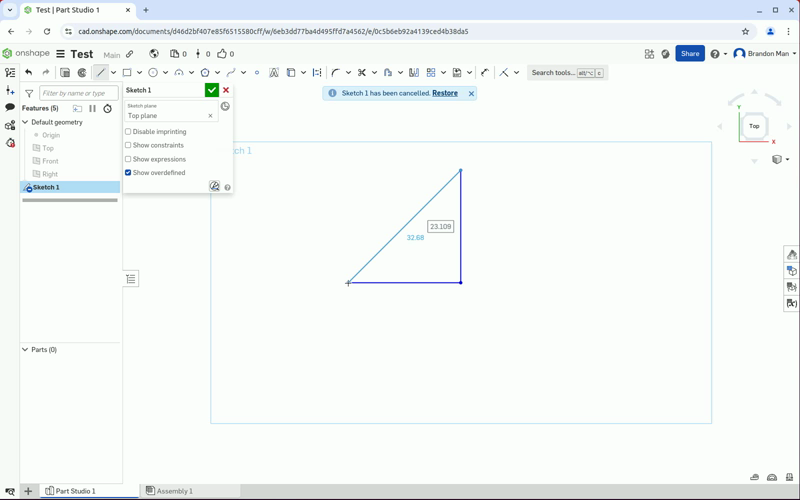
key(esc)
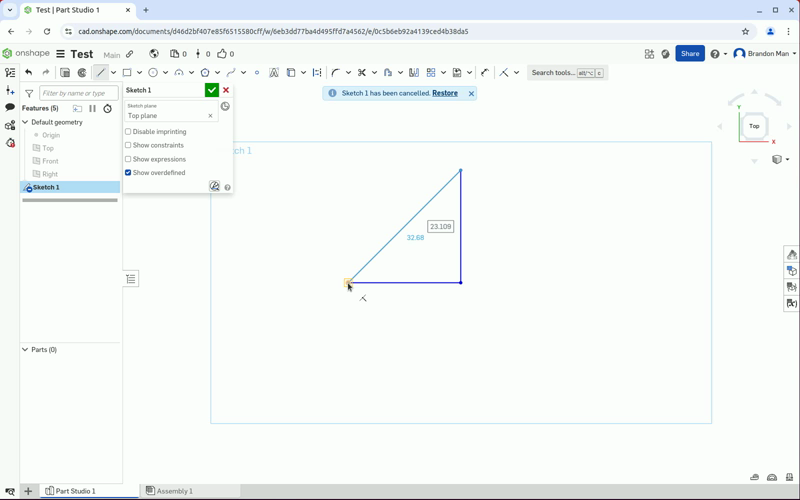
mouse_move(408, 248)
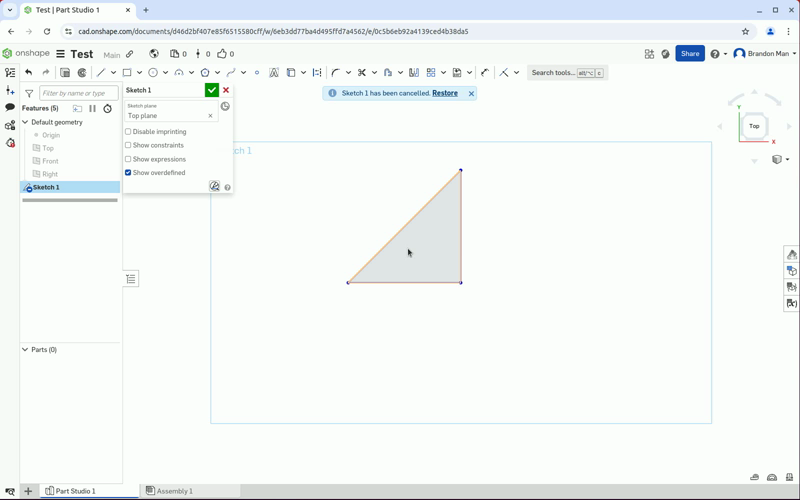
click(408, 248)
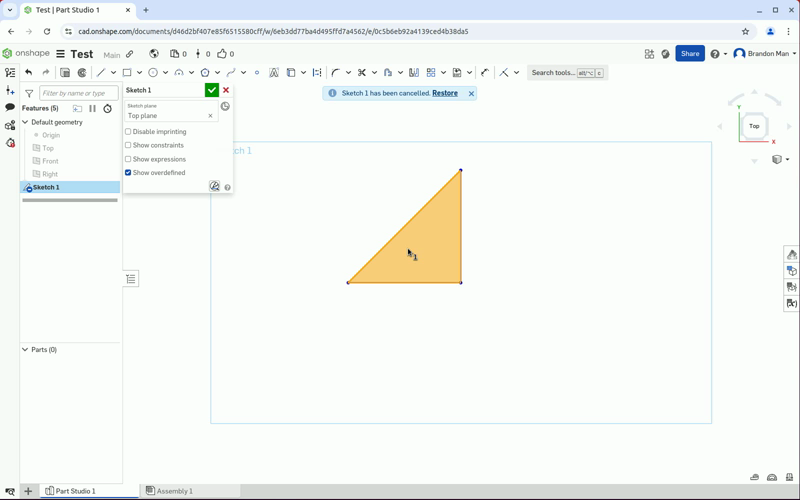
mouse_move(73, 352)
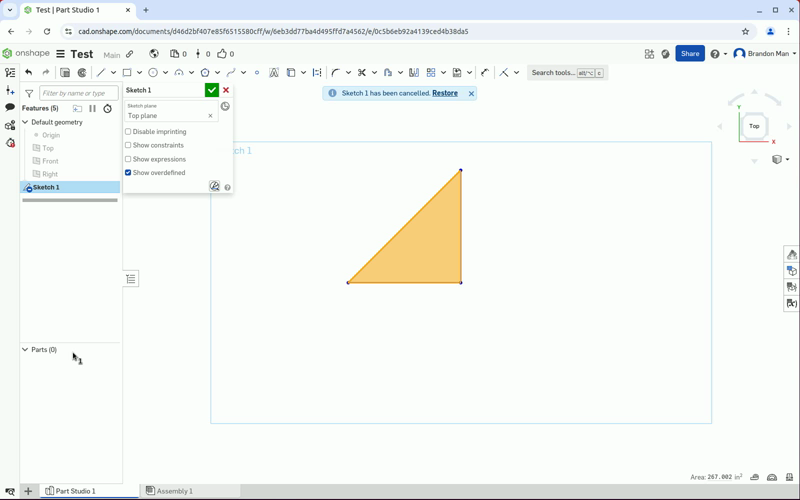
key(shift+y)
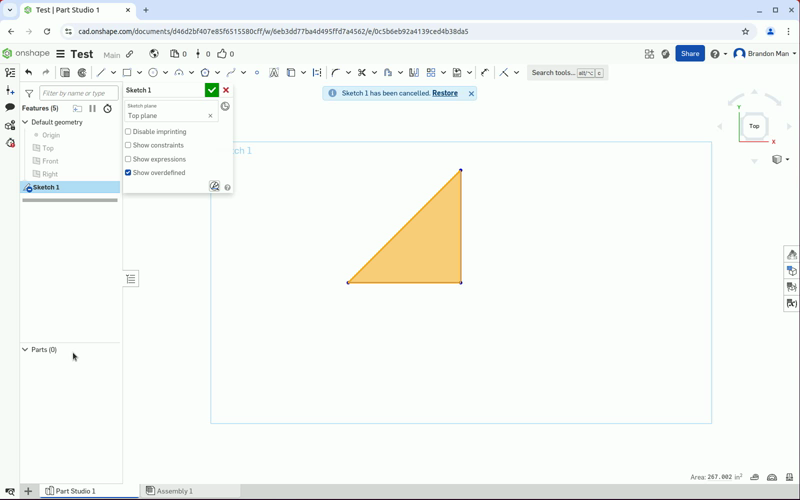
key(shift+e)
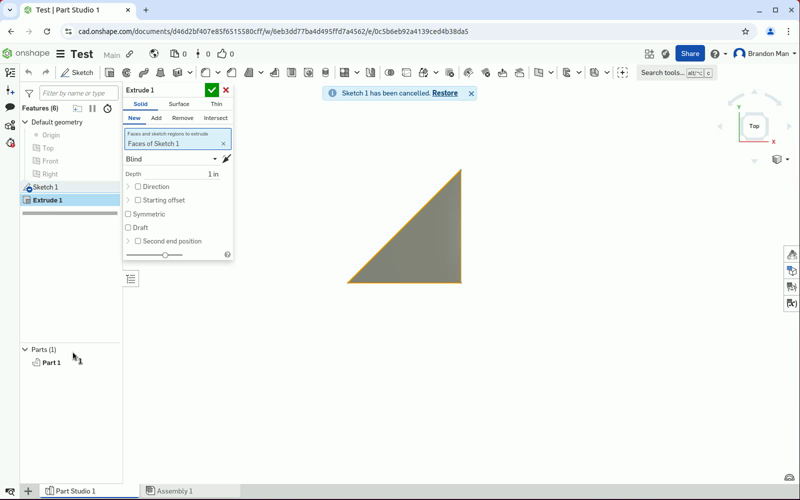
mouse_move(143, 106)
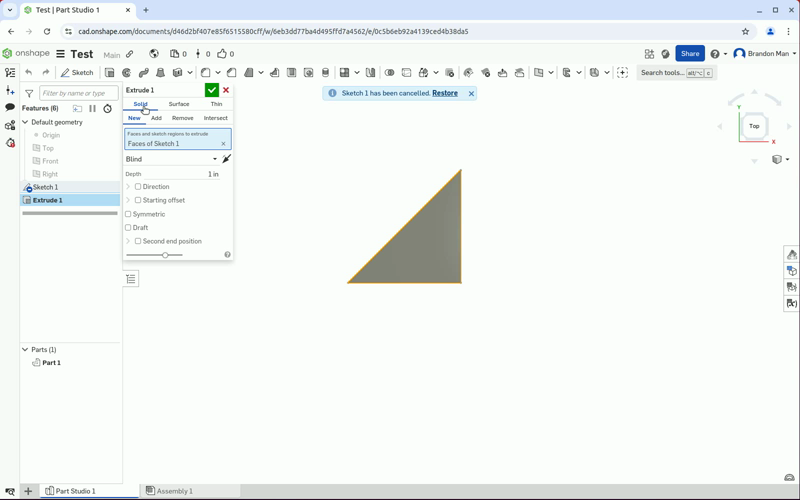
click(143, 106)
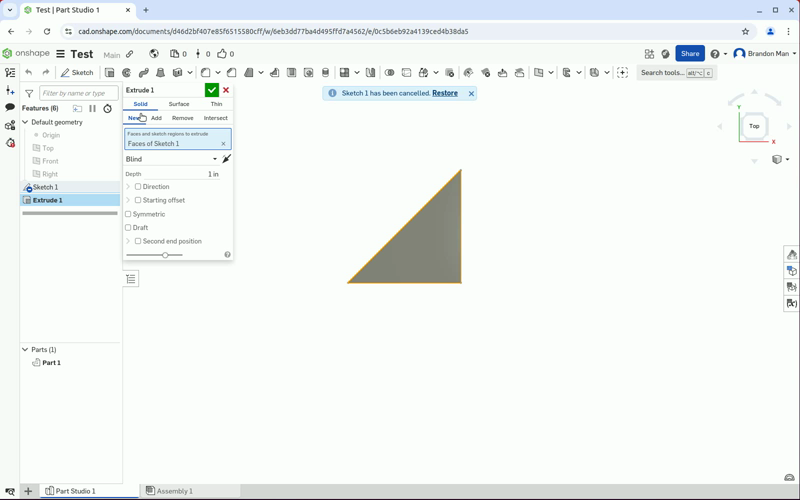
mouse_move(137, 120)
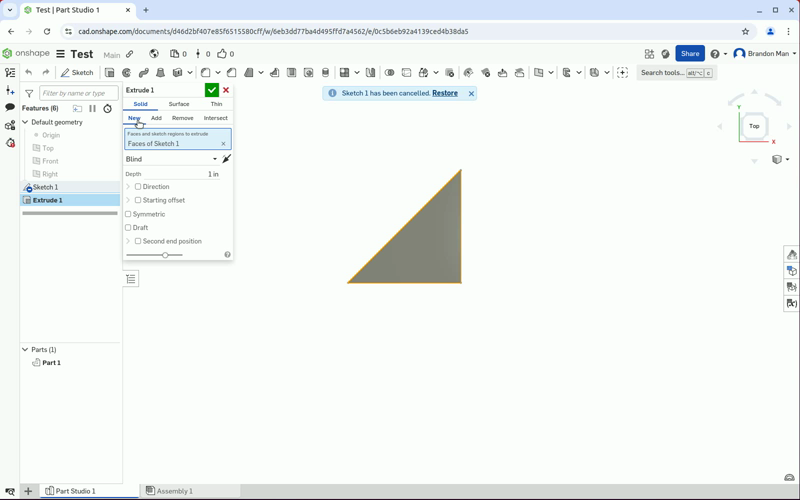
click(137, 120)
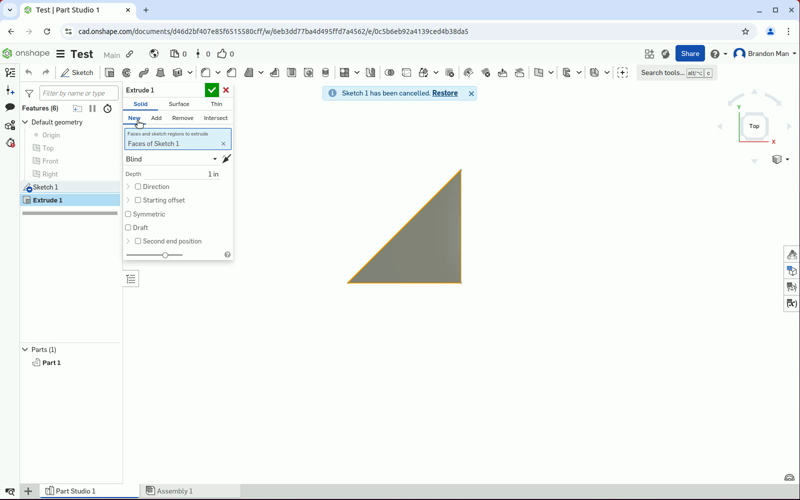
key(tab, 4)
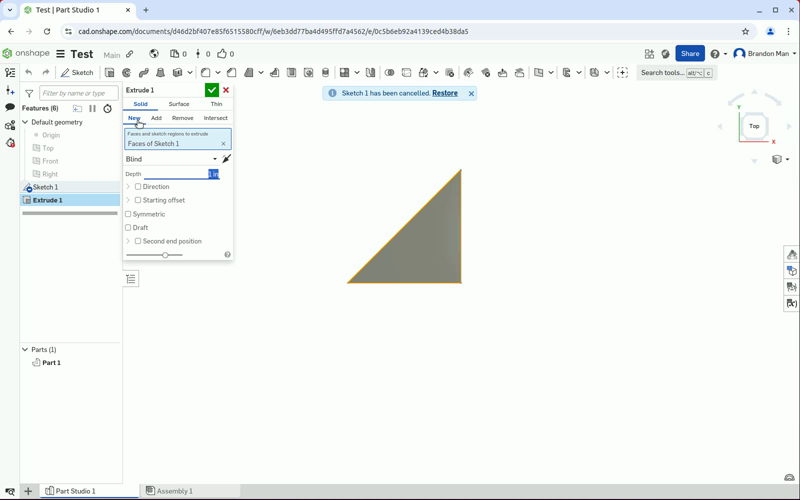
text(4.333)
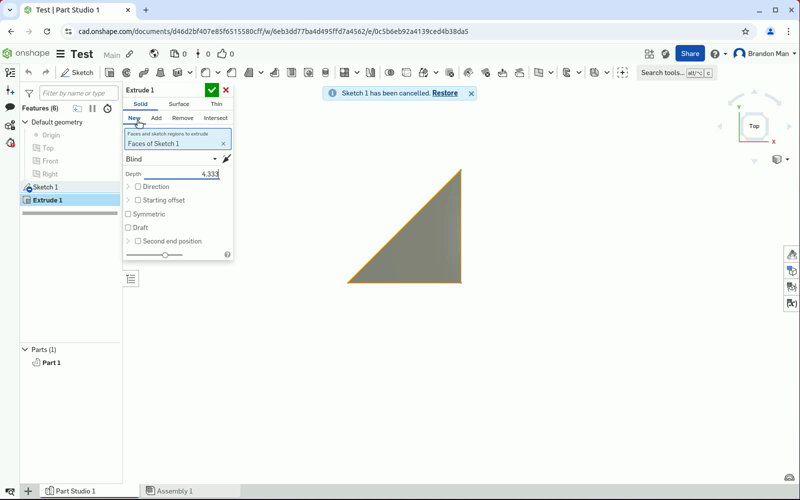
key(enter)
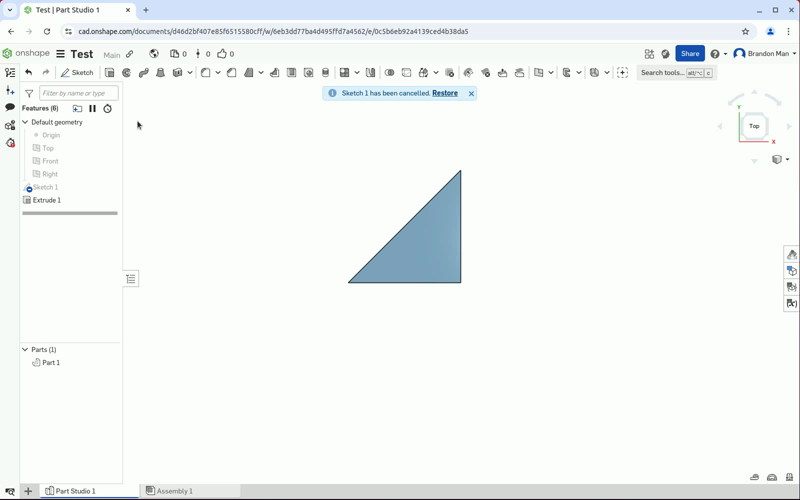
key(shift+h)
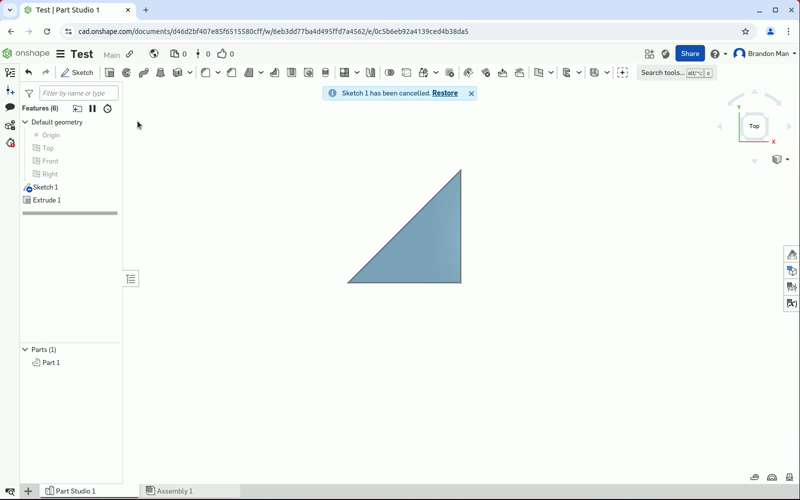
key(shift+h)
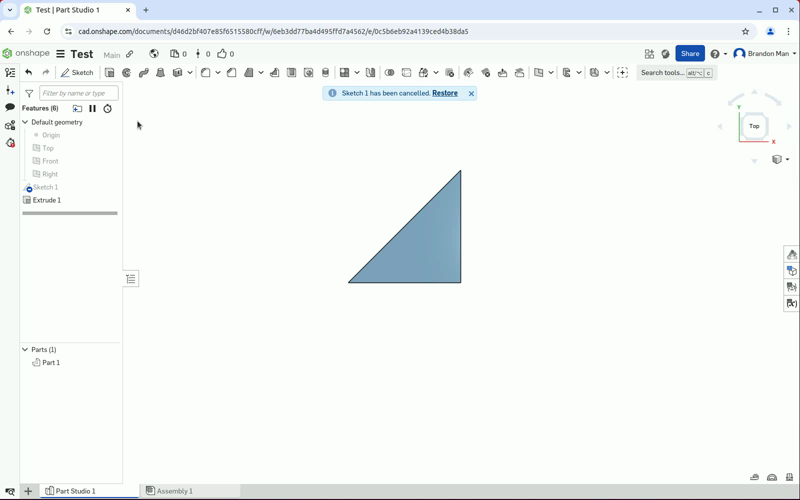
mouse_move(73, 189)
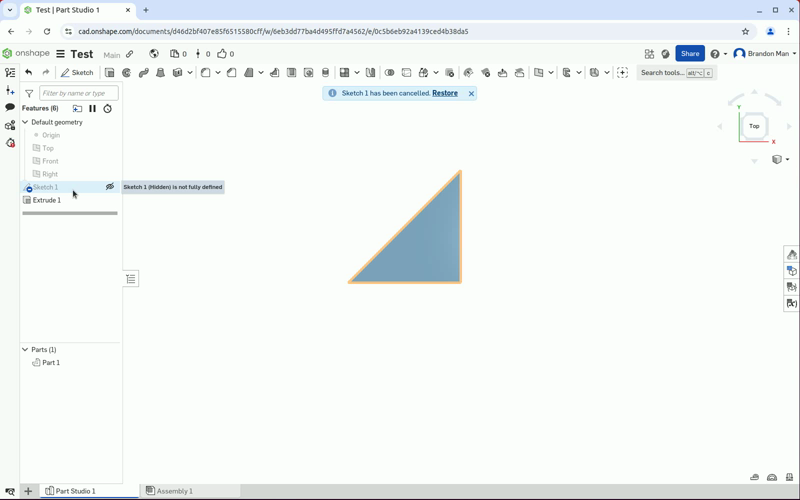
click(73, 189)
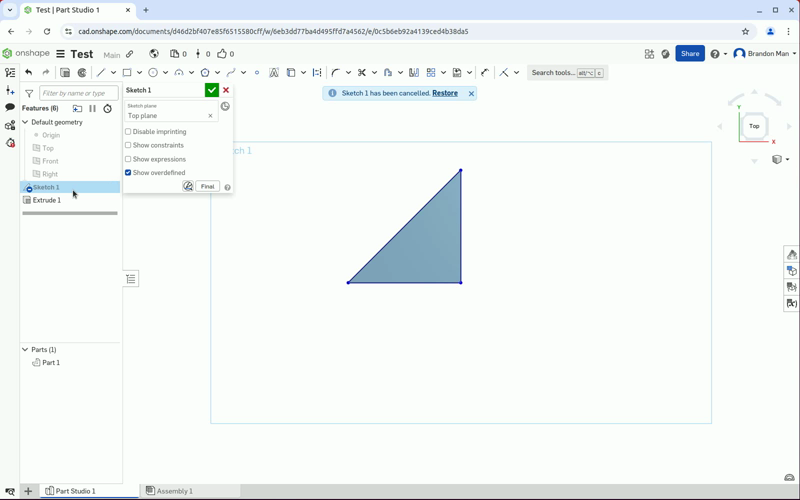
mouse_move(229, 92)
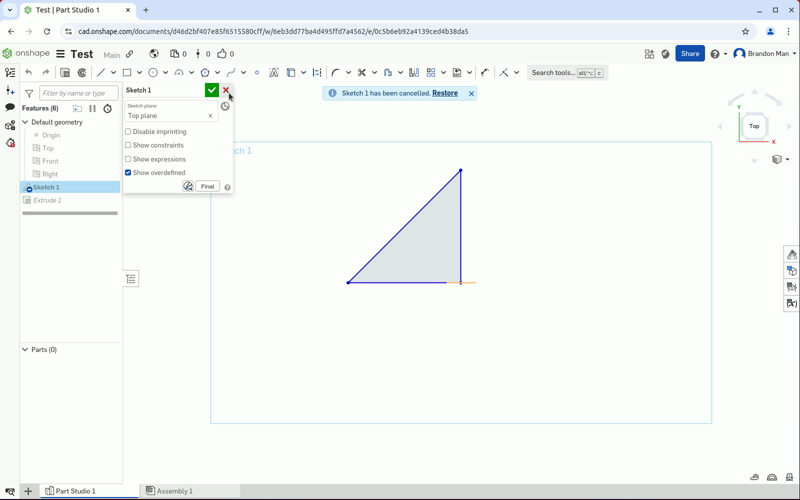
click(229, 92)
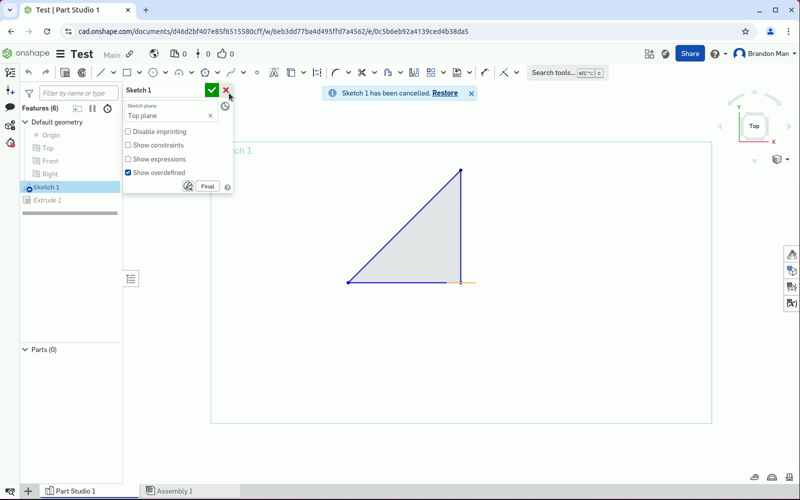
key(shift+s)
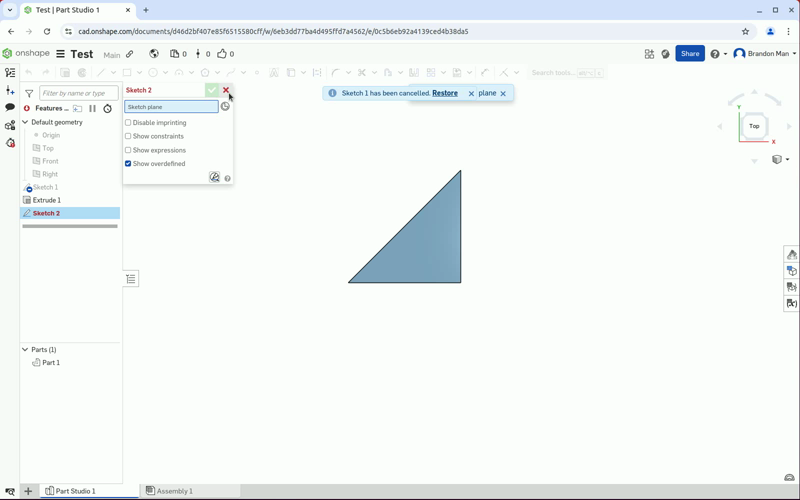
mouse_move(73, 150)
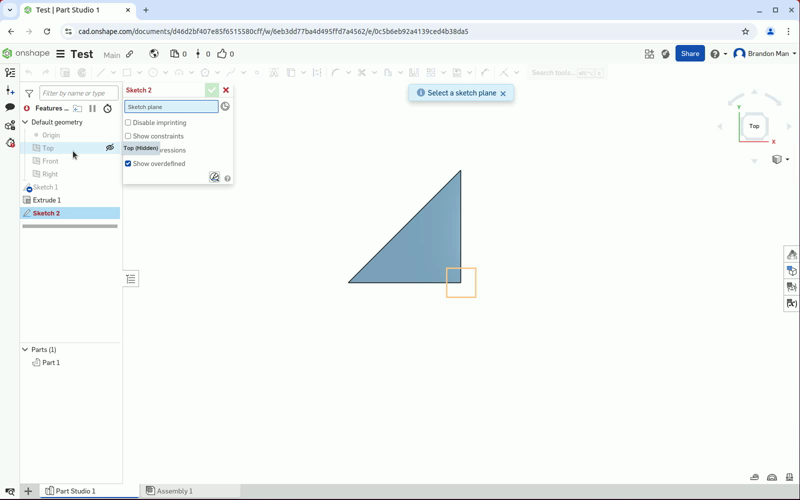
click(73, 150)
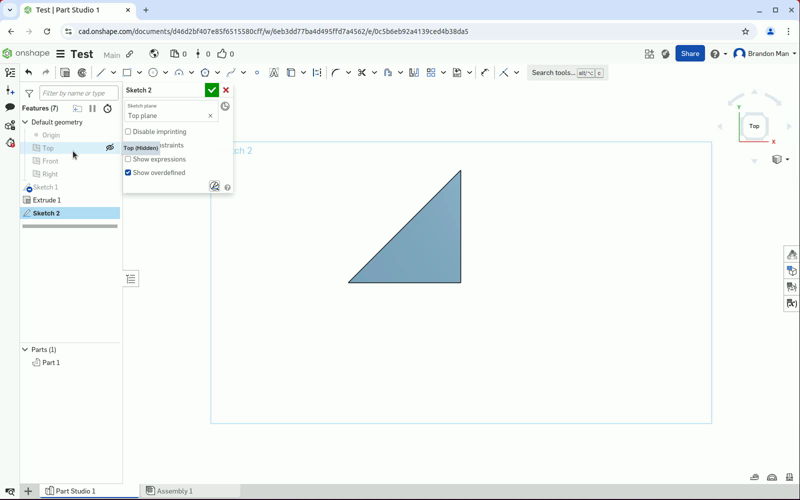
mouse_move(73, 352)
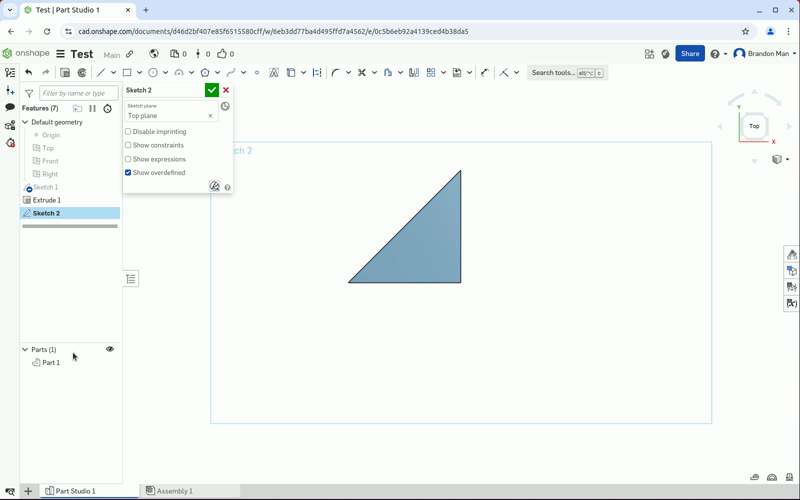
key(y)
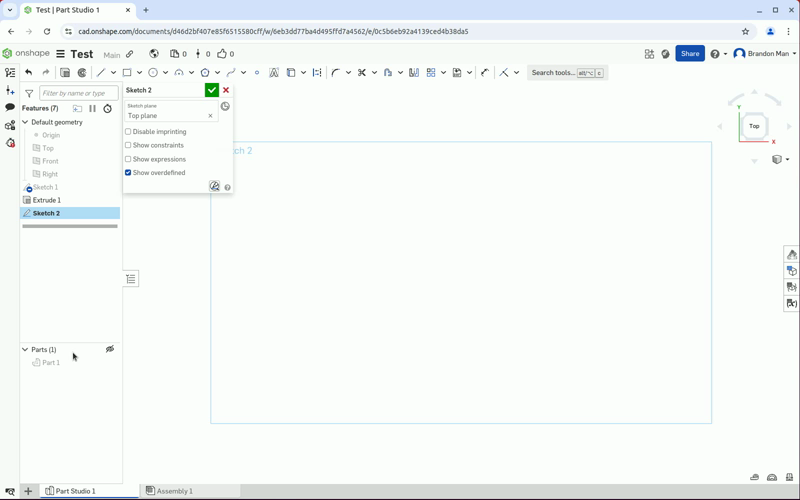
key(l)
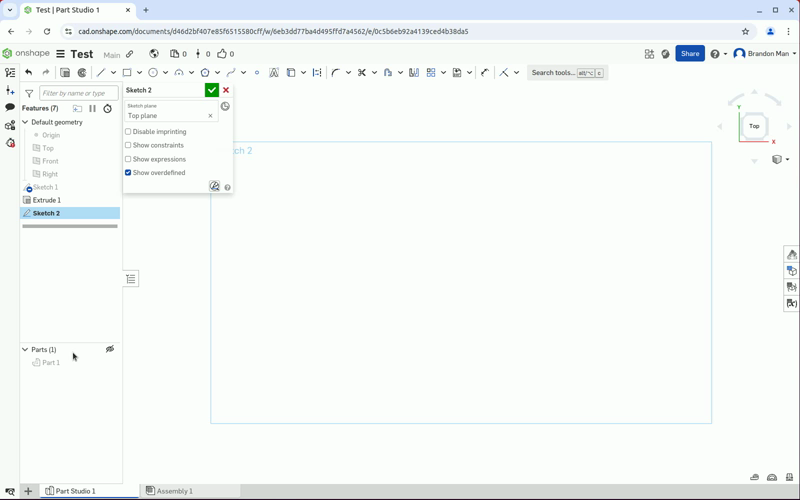
key_down(shift)
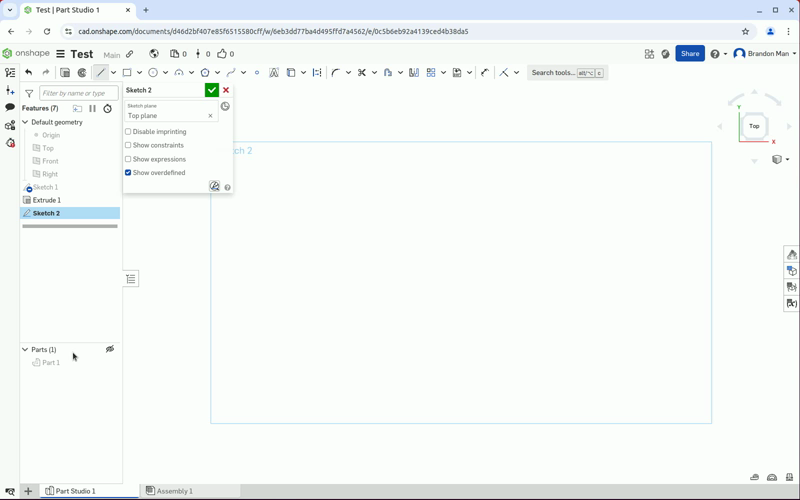
mouse_move(460, 282)
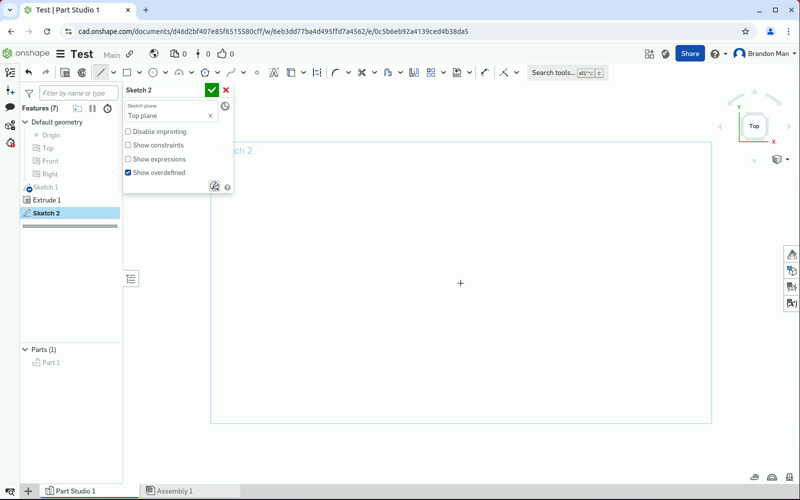
click(460, 282)
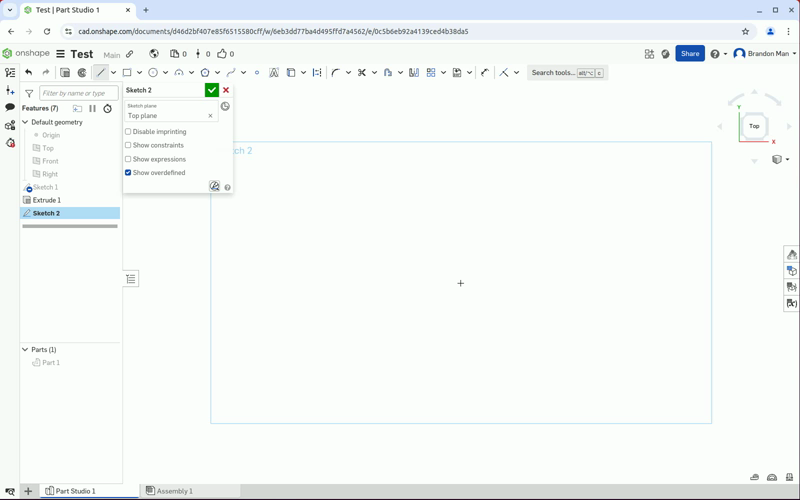
key_up(shift)
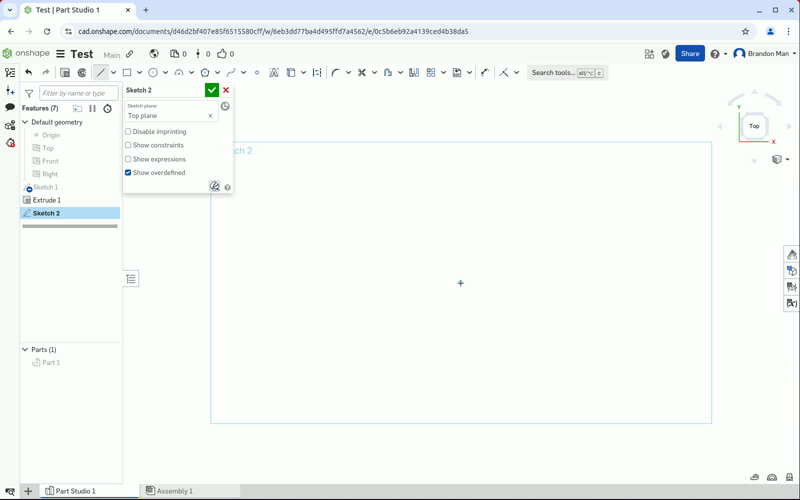
key_down(shift)
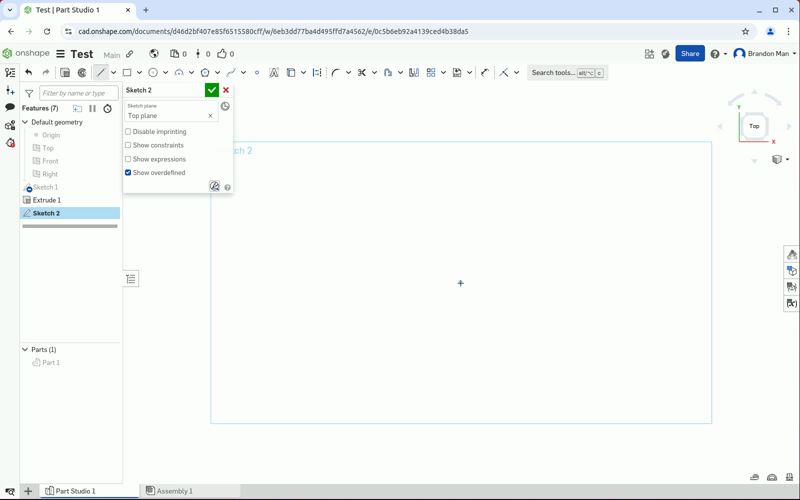
mouse_move(573, 282)
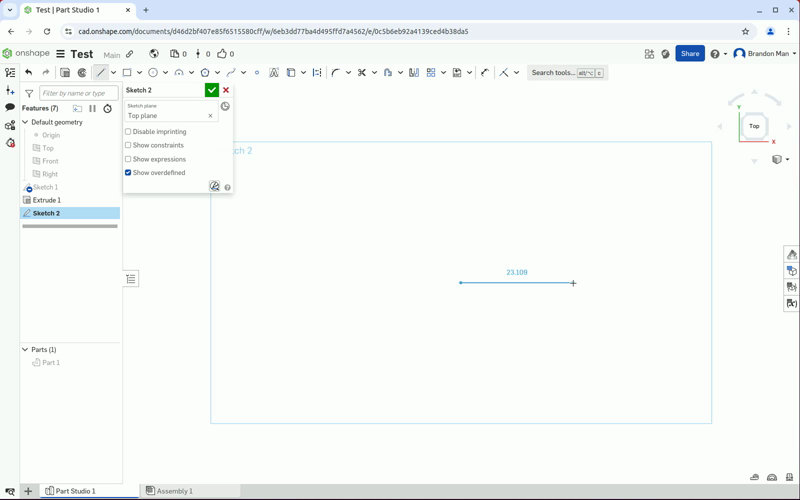
click(573, 282)
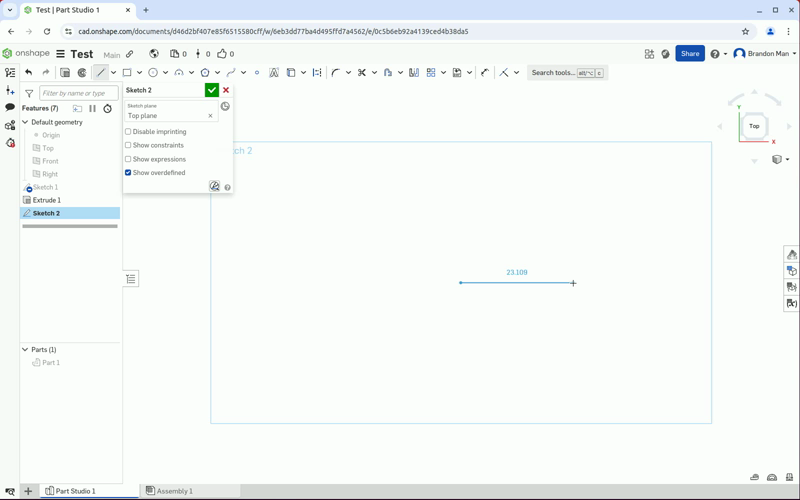
key_up(shift)
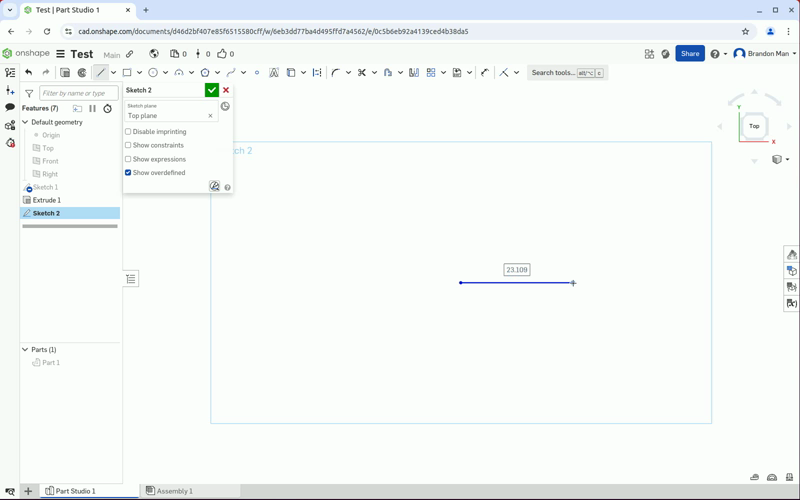
key_down(shift)
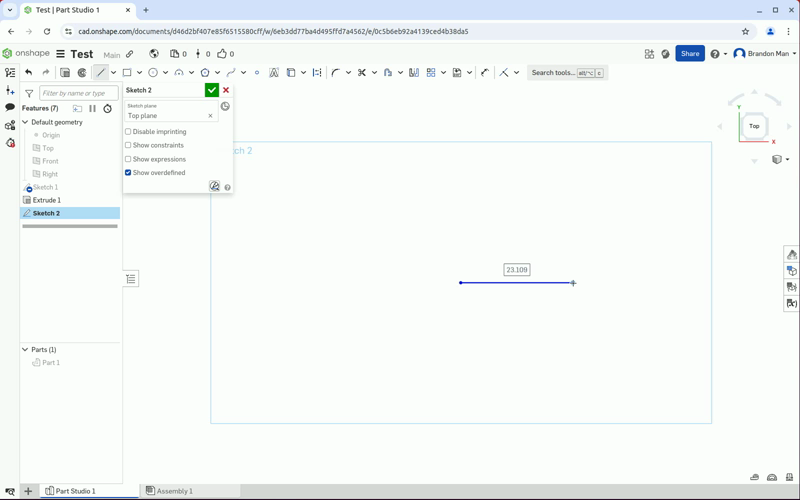
mouse_move(460, 170)
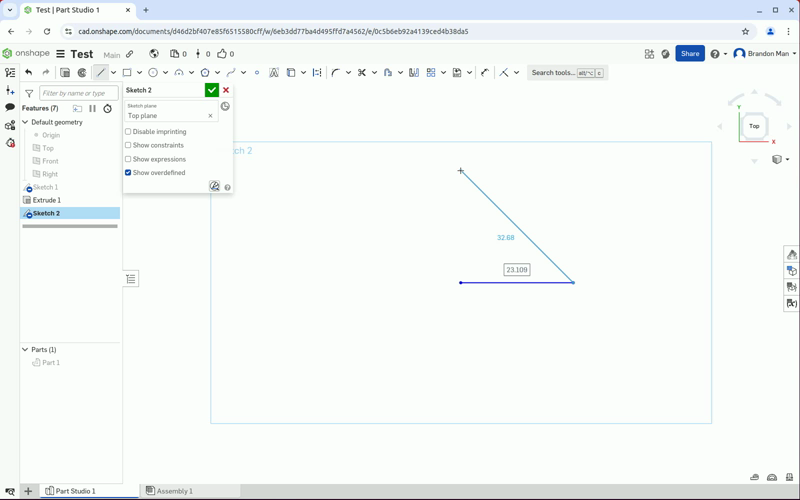
click(460, 170)
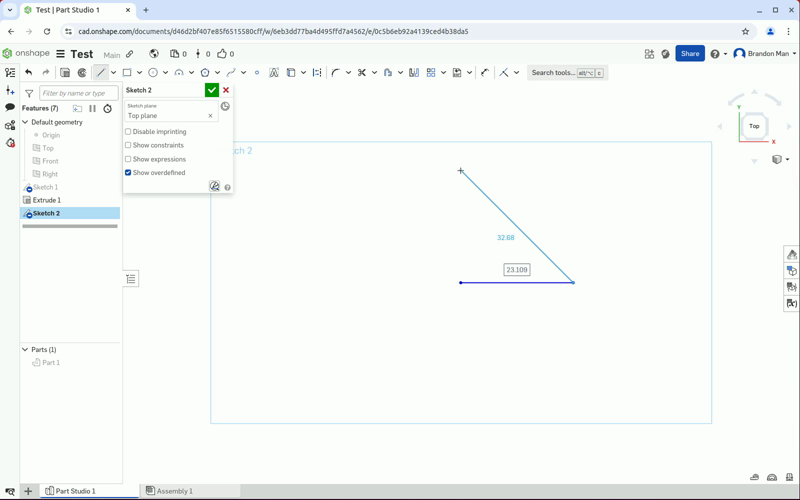
key_up(shift)
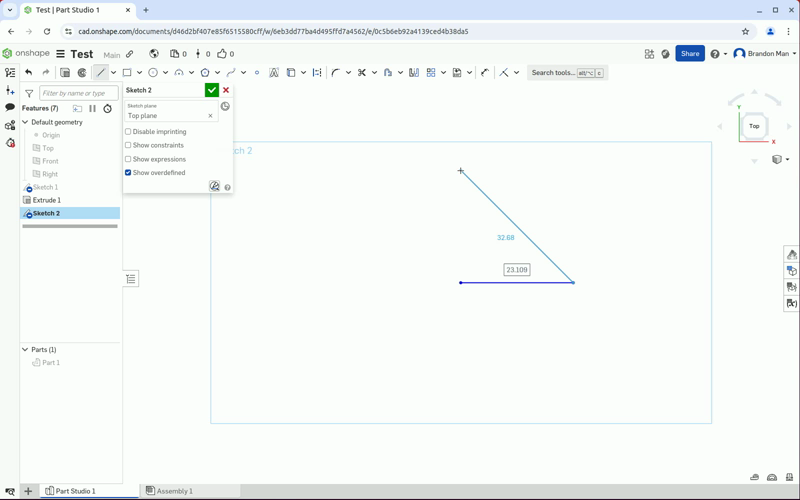
key_down(shift)
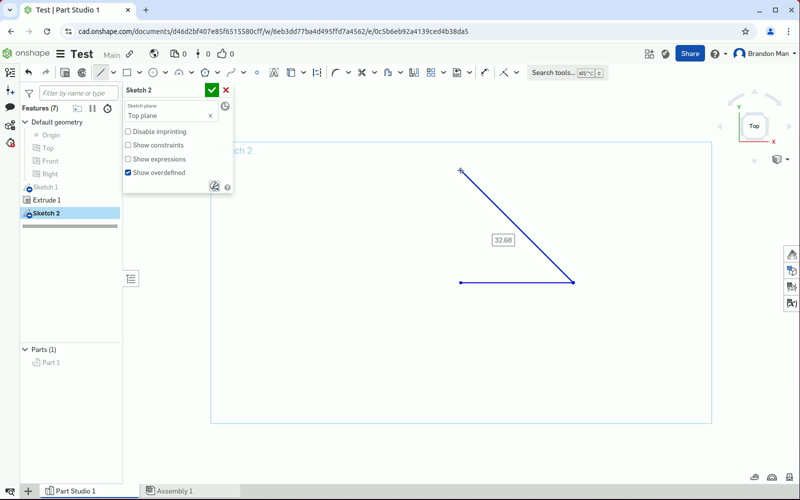
mouse_move(460, 282)
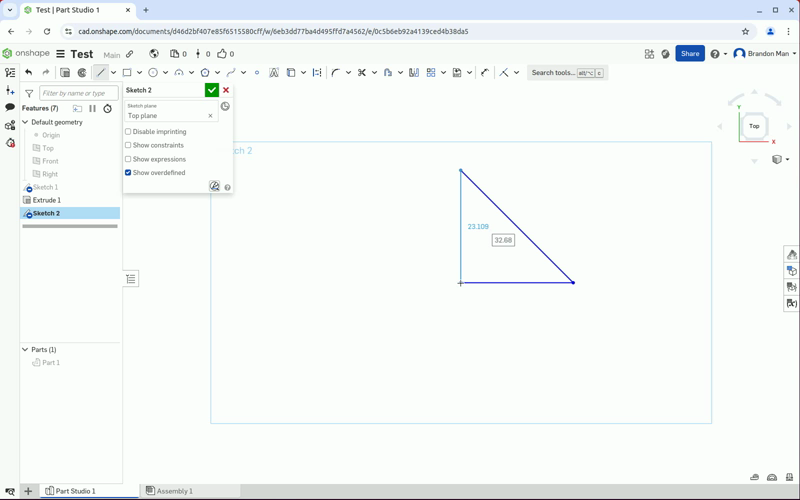
key_up(shift)
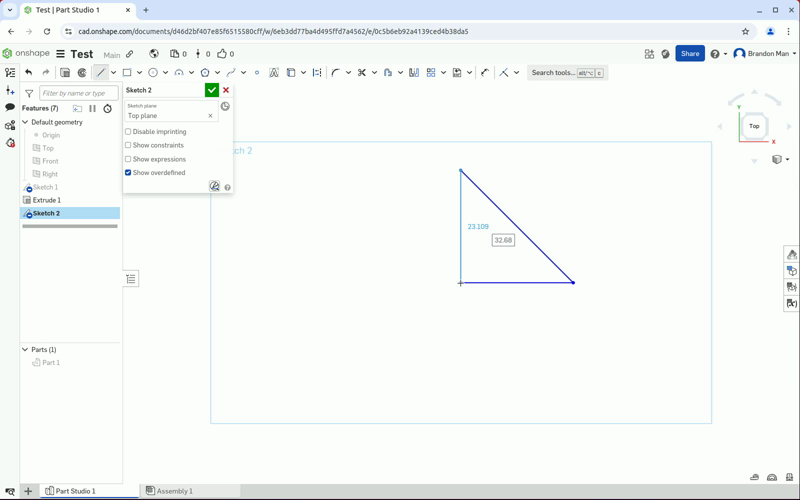
click(460, 282)
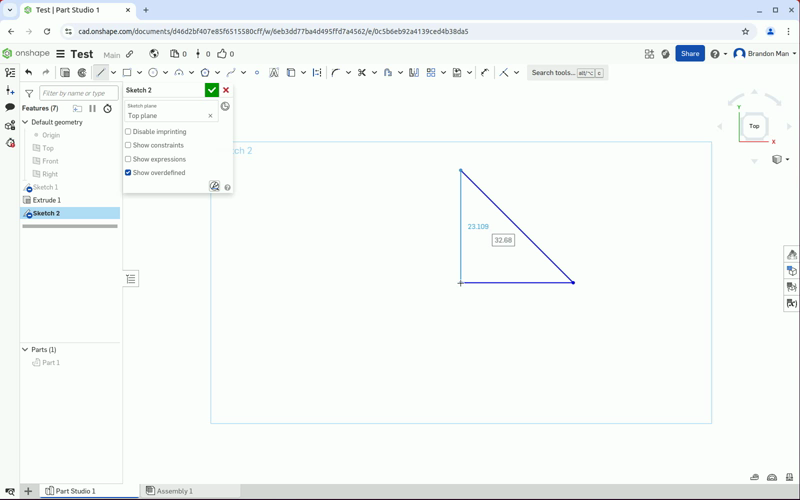
key(esc)
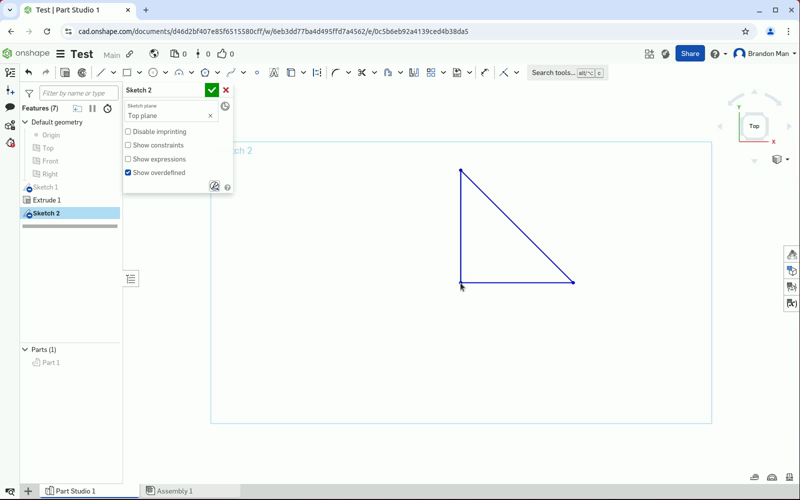
mouse_move(486, 241)
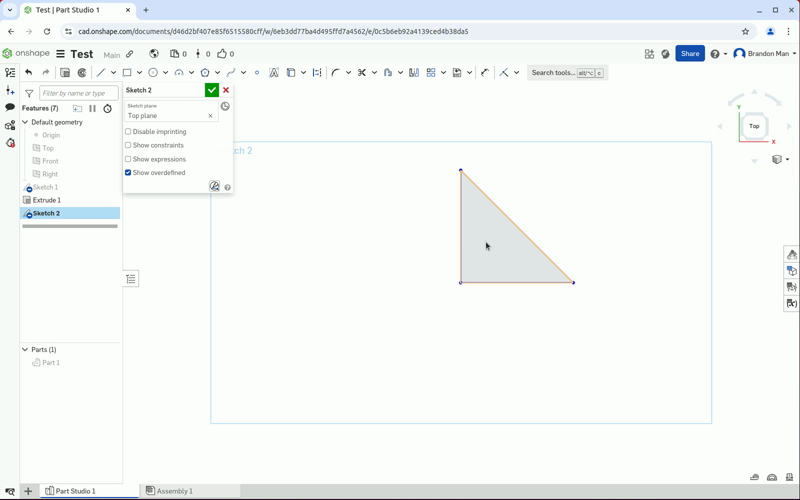
click(486, 241)
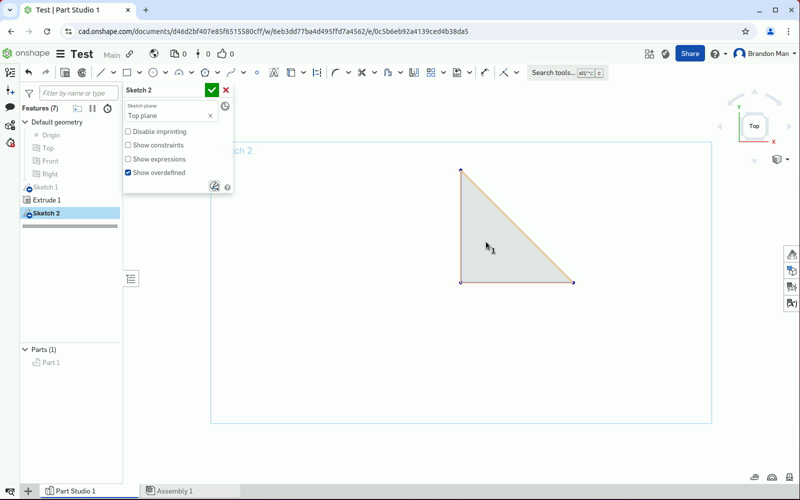
mouse_move(73, 352)
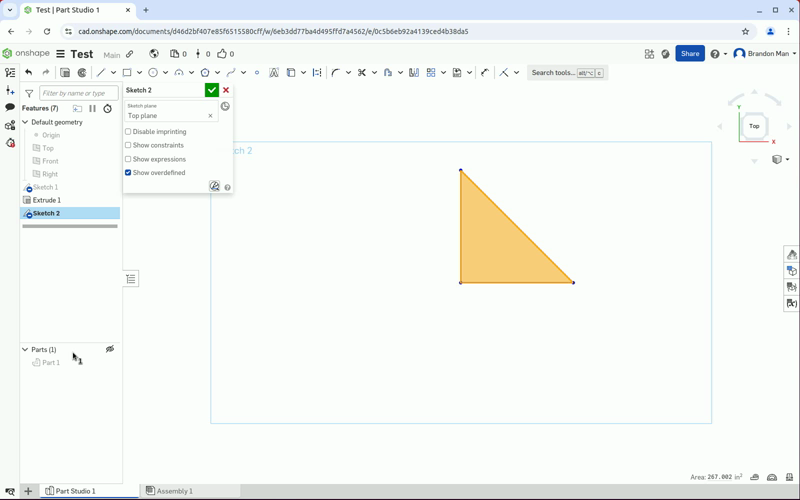
key(shift+y)
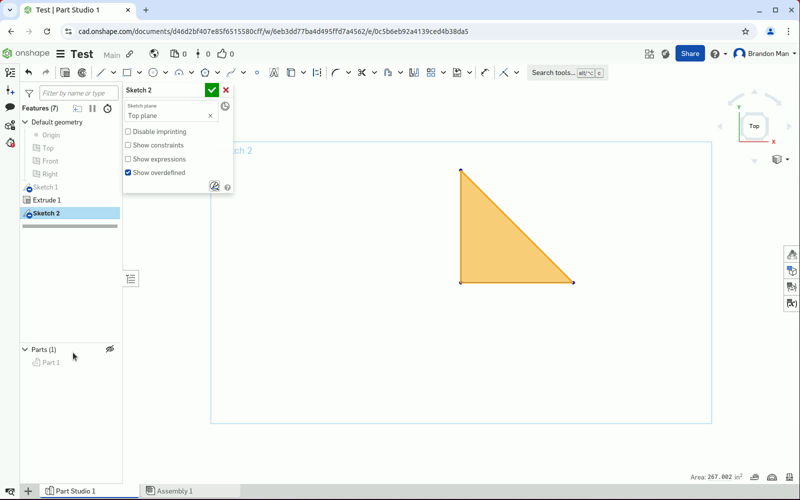
key(shift+e)
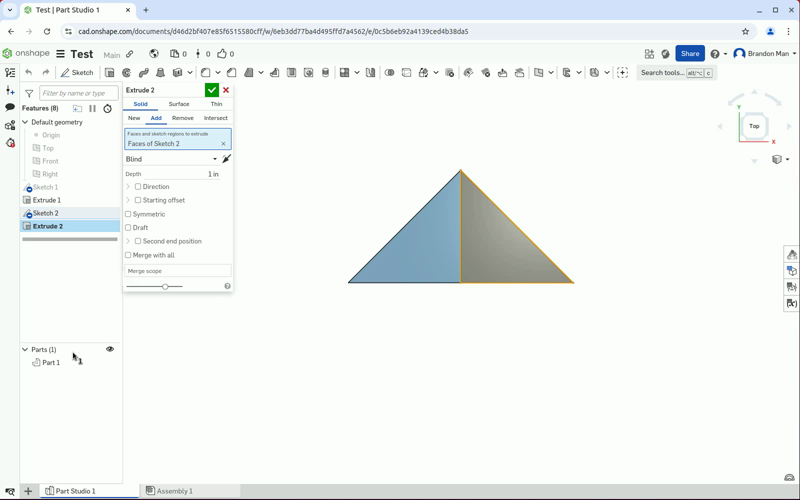
mouse_move(143, 106)
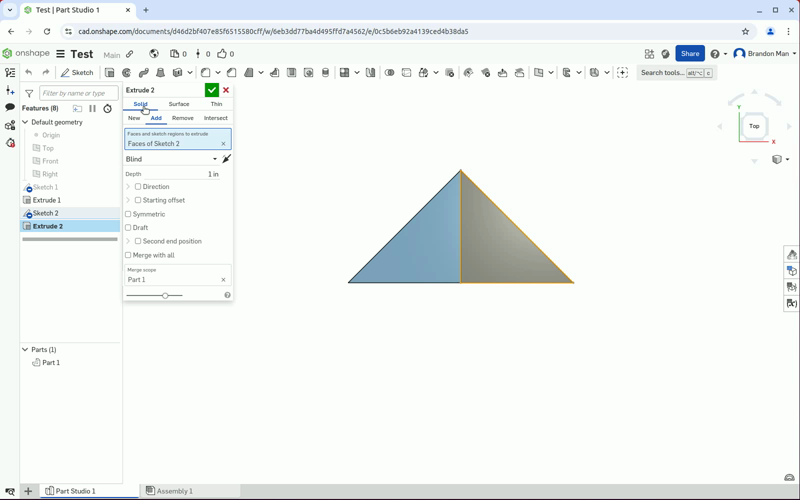
click(143, 106)
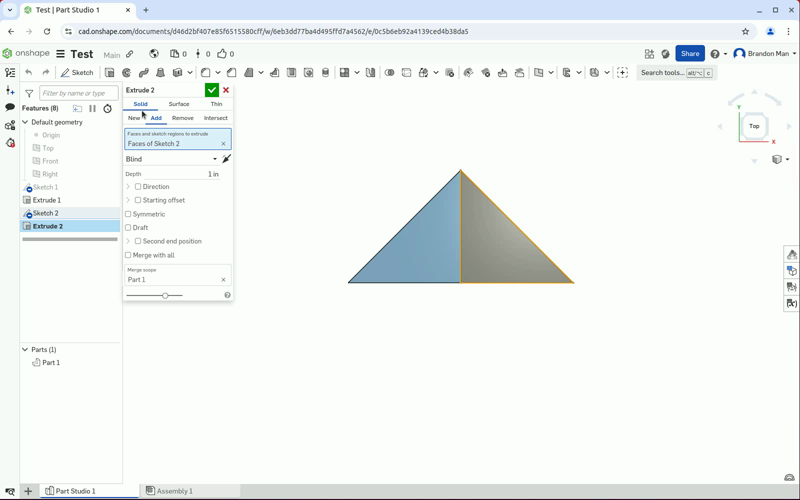
mouse_move(137, 120)
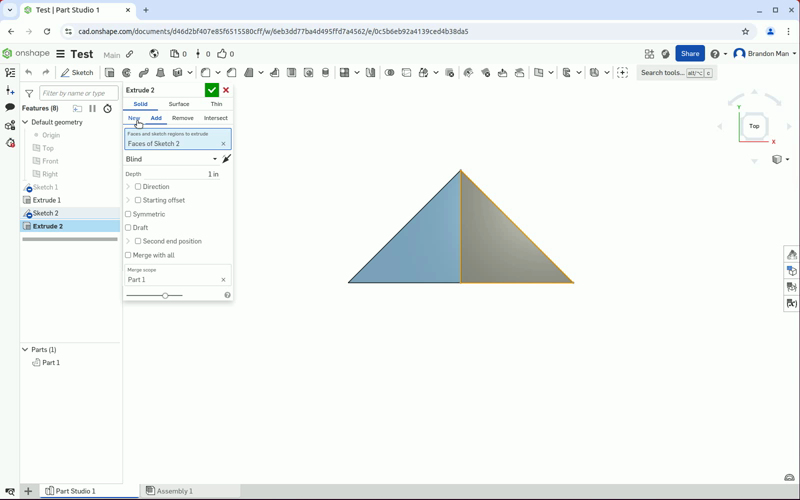
click(137, 120)
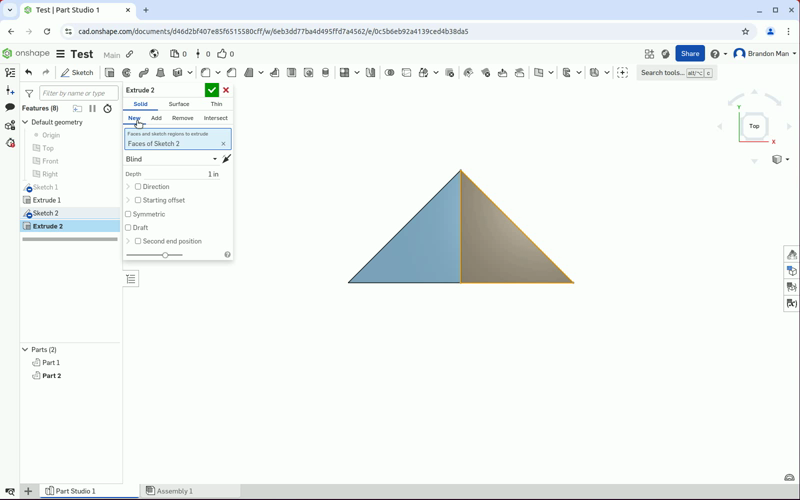
key(tab, 4)
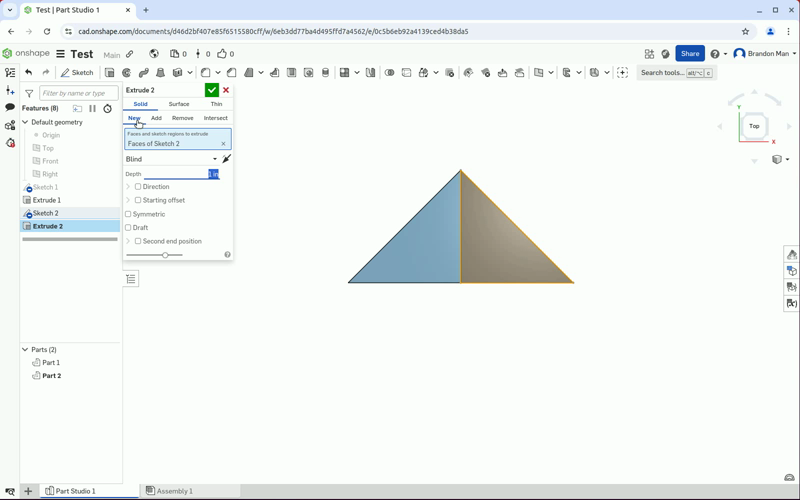
text(4.333)
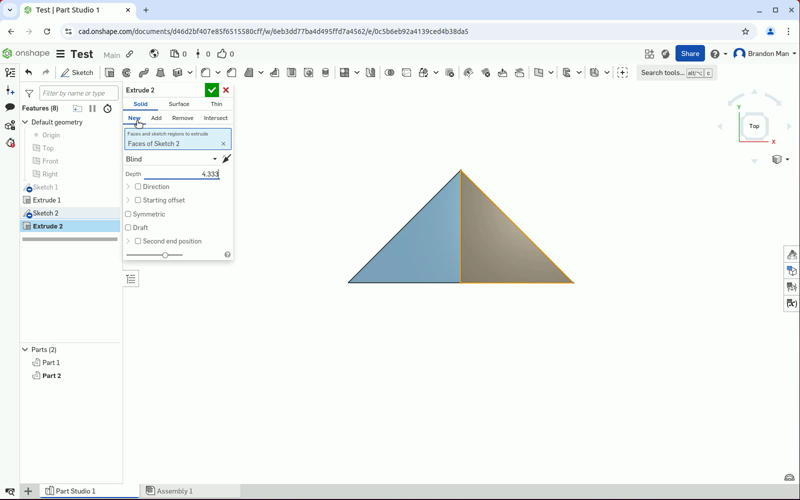
key(enter)
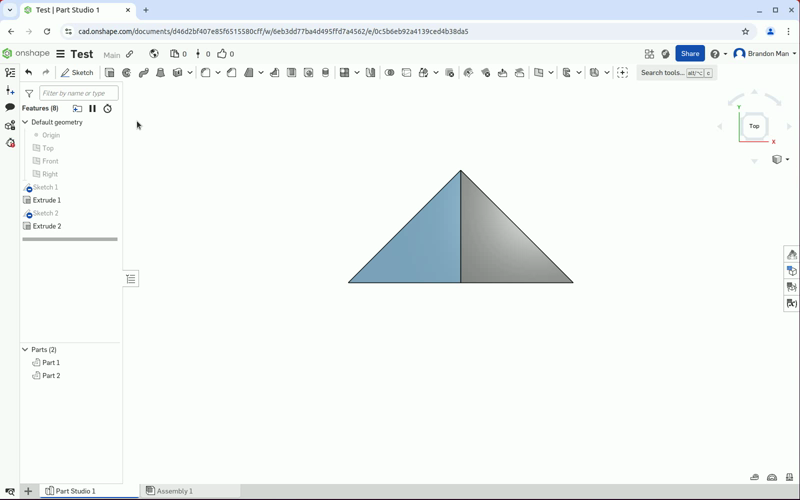
key(shift+h)
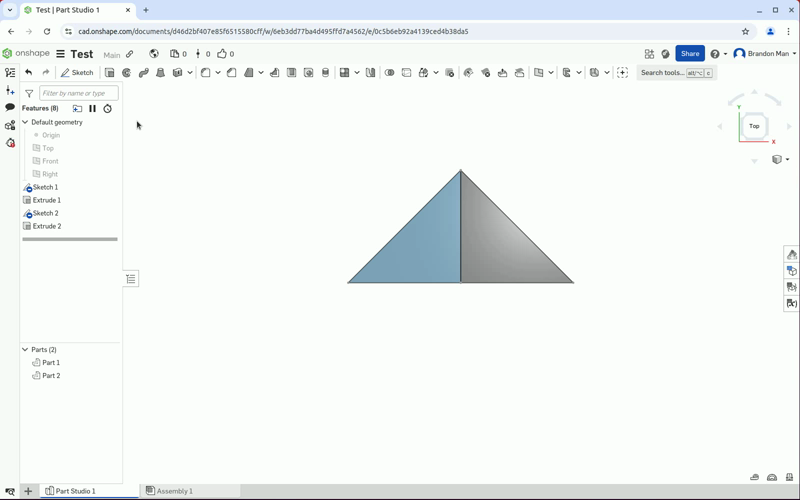
key(shift+h)
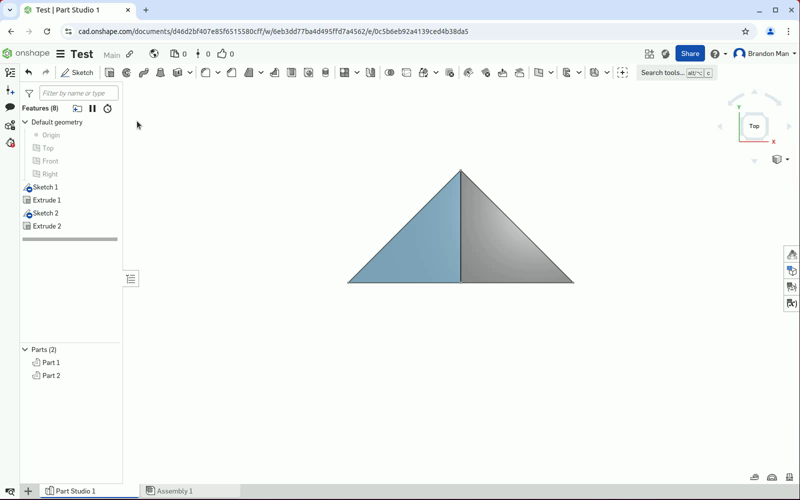
key(shift+7)
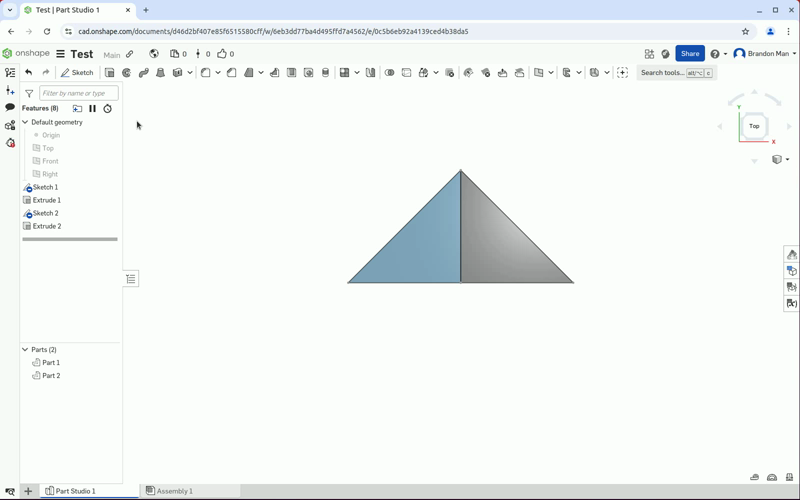
key(up, 3)
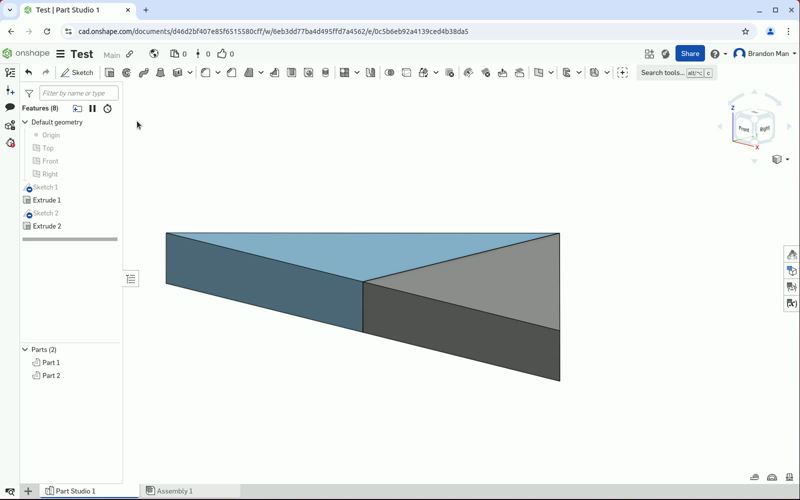
key(left, 3)
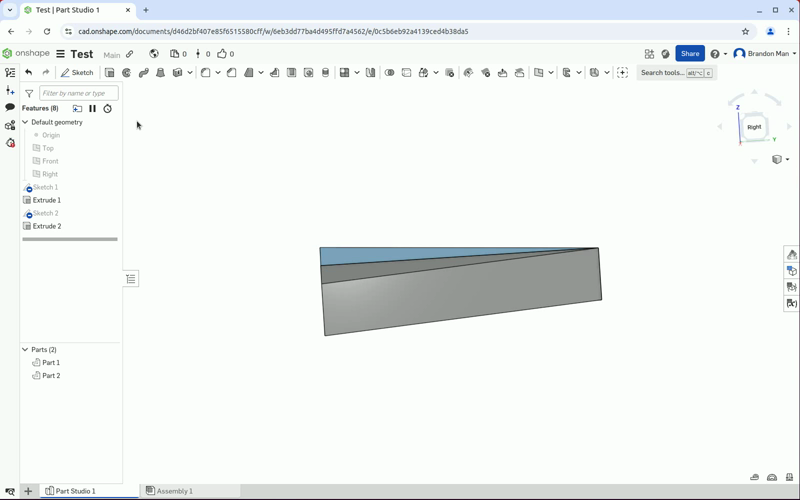
key(right, 3)
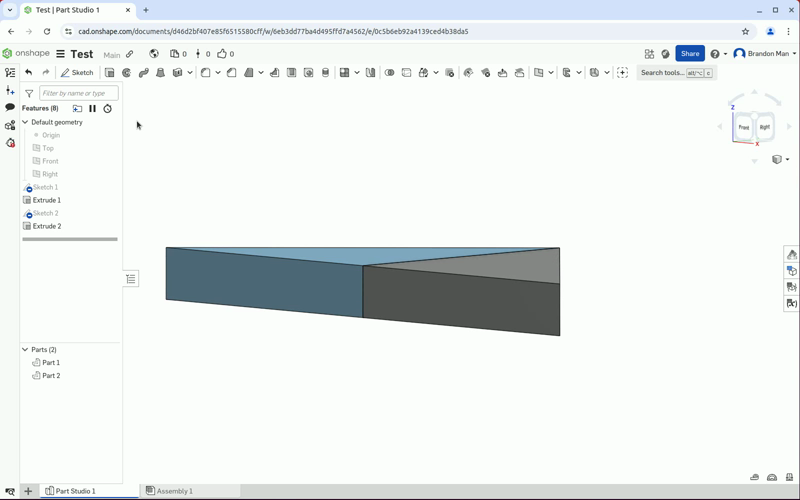
key(down, 3)
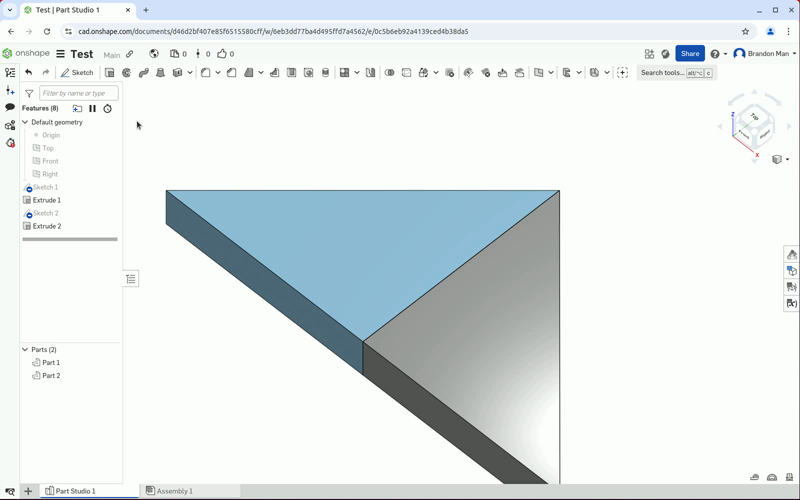
mouse_move(73, 189)
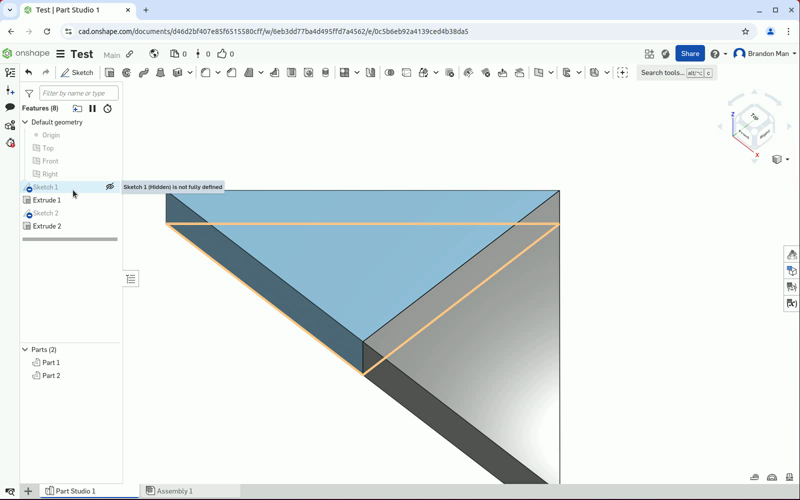
click(73, 189)